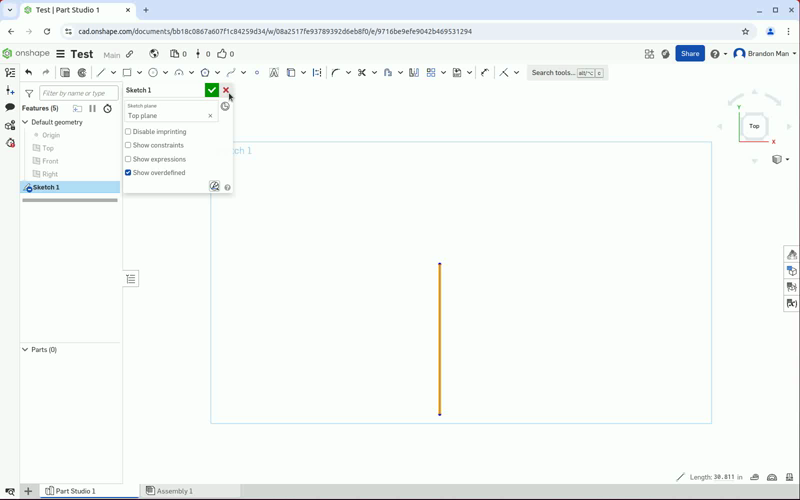
key(shift+h)
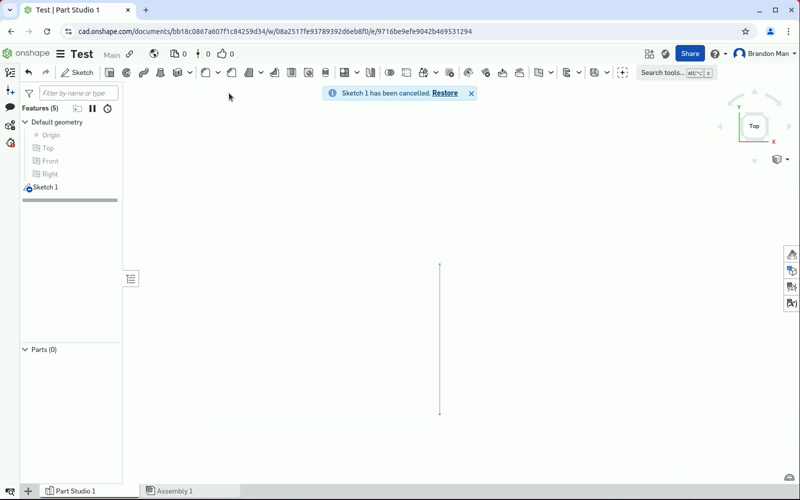
key(shift+s)
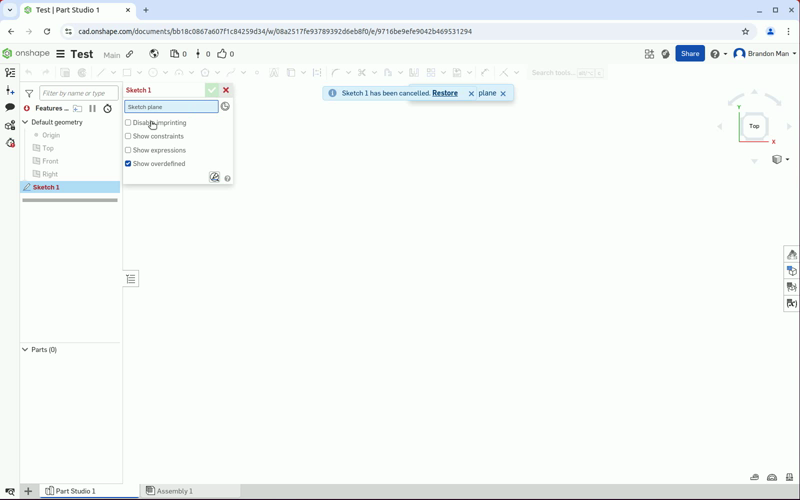
mouse_move(73, 150)
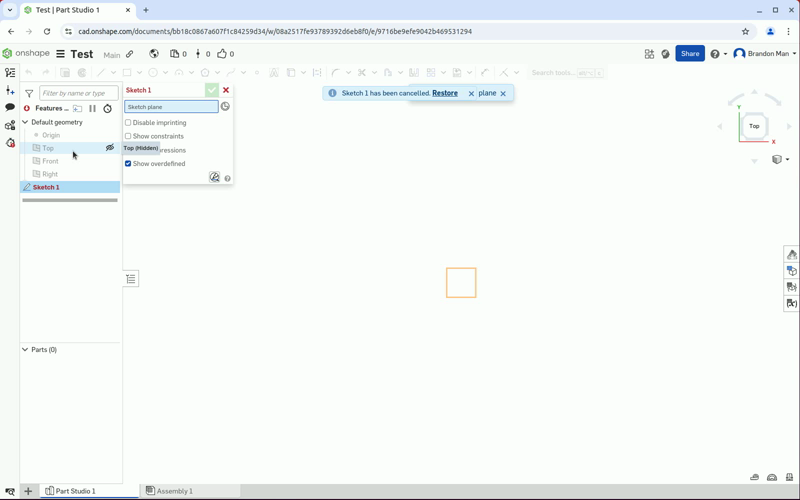
click(73, 150)
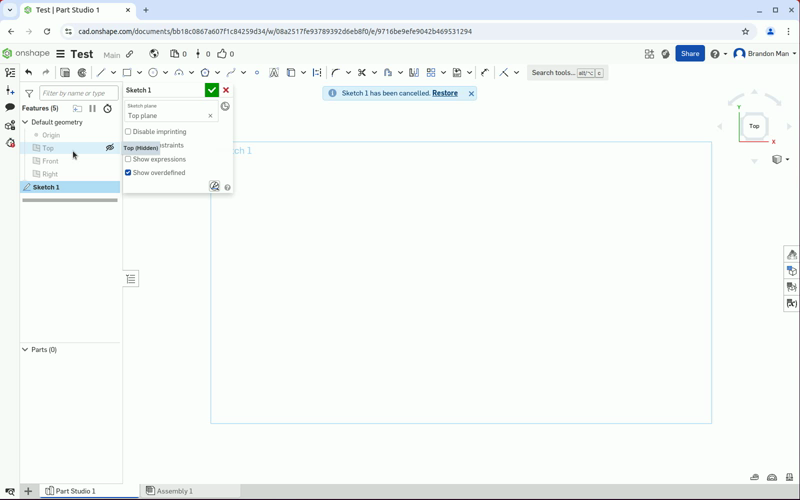
mouse_move(73, 352)
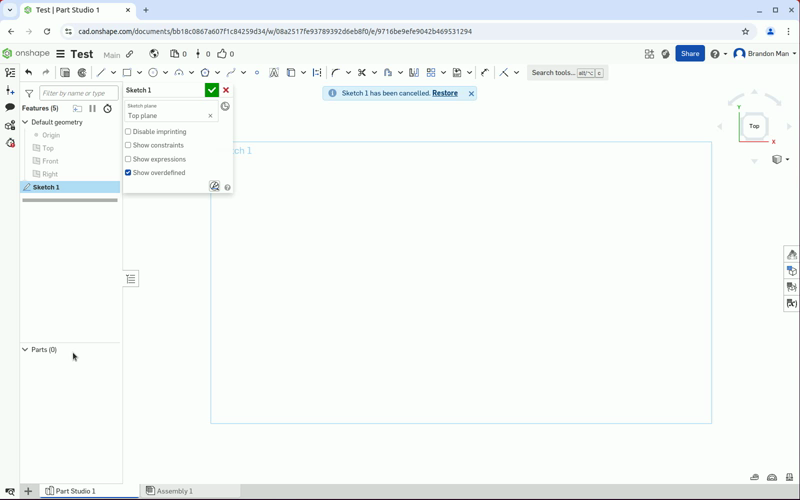
key(y)
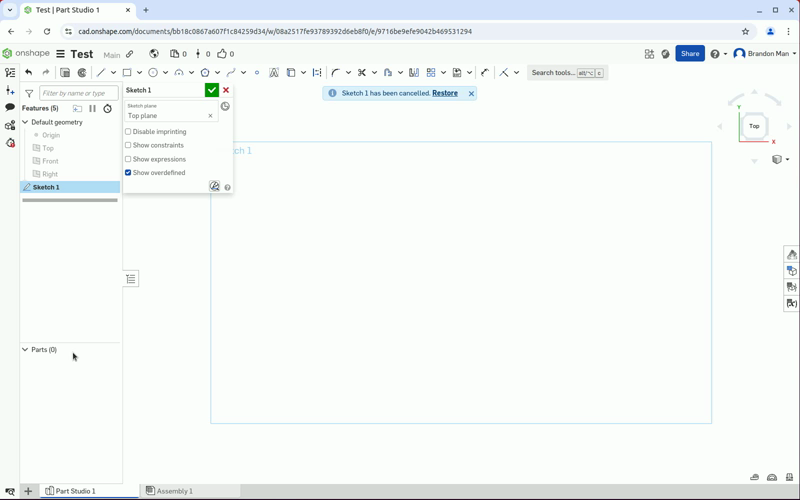
key(c)
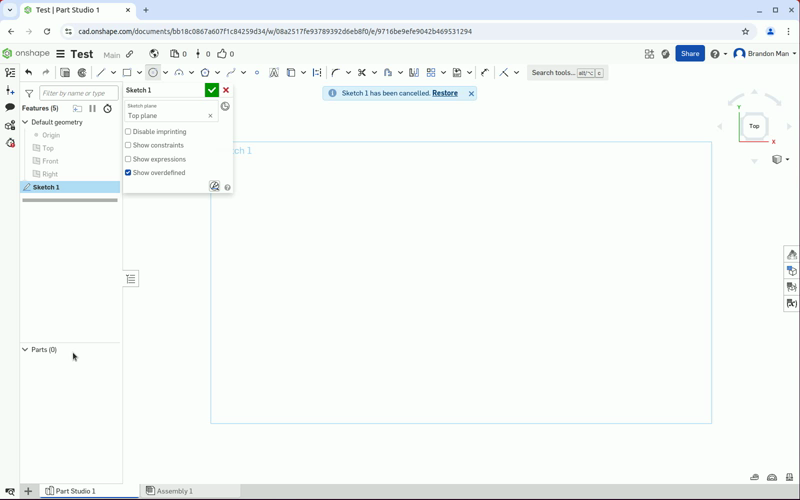
key_down(shift)
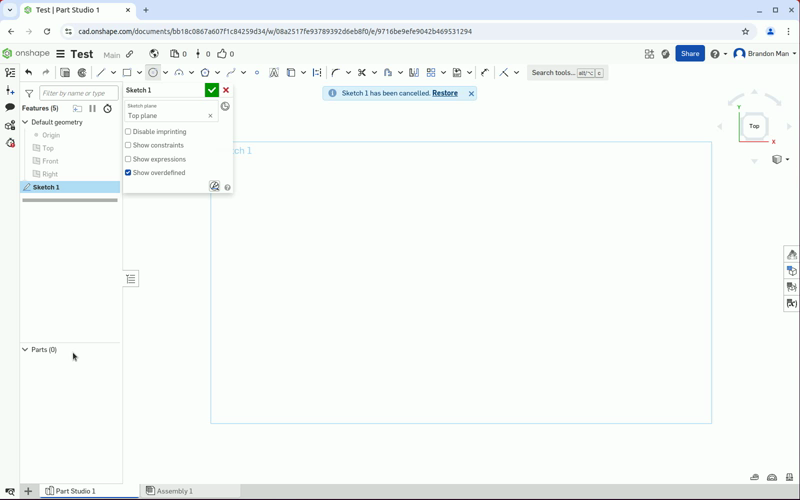
mouse_move(461, 282)
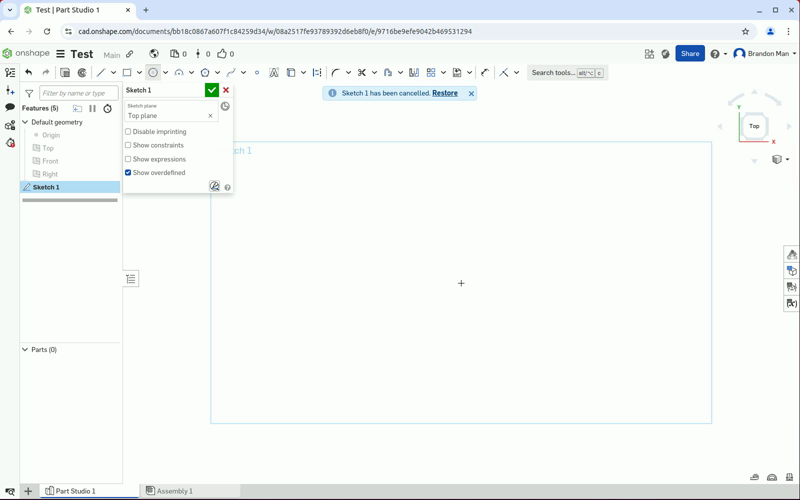
click(461, 282)
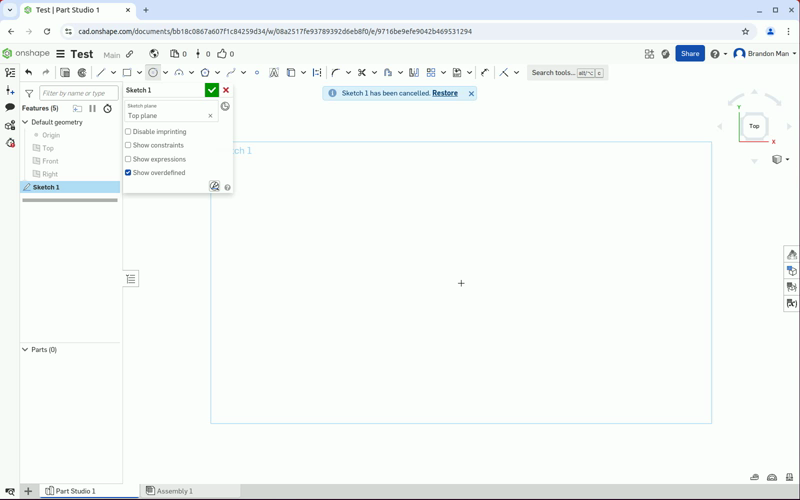
key_up(shift)
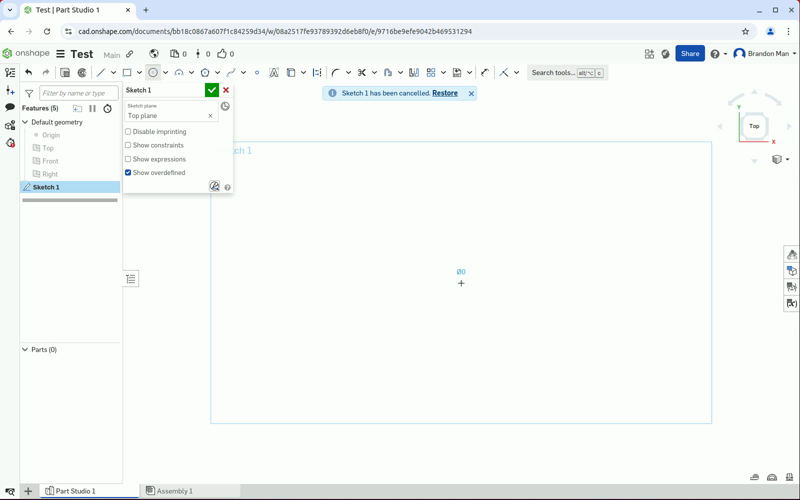
mouse_move(574, 282)
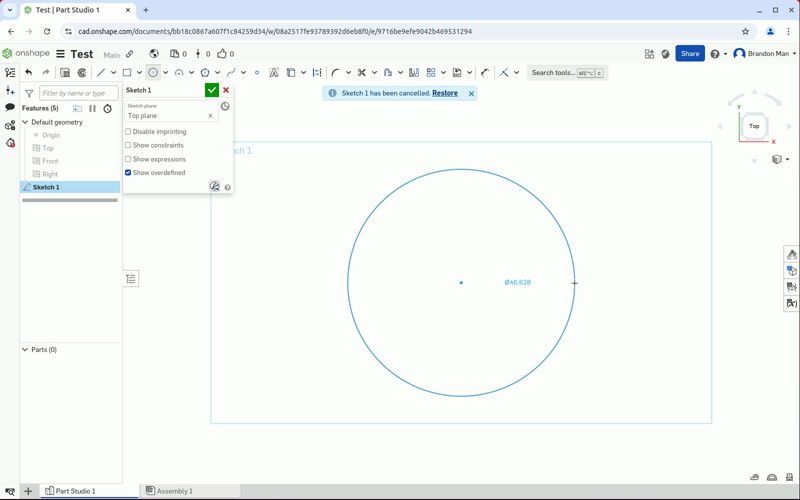
click(574, 282)
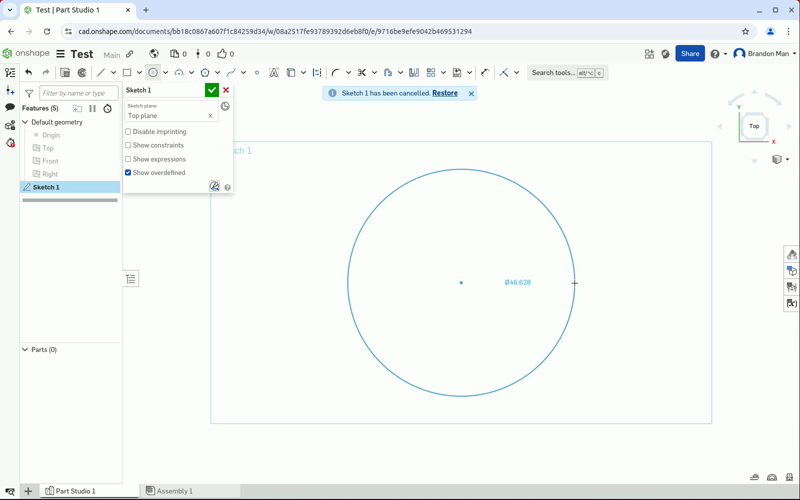
key(esc)
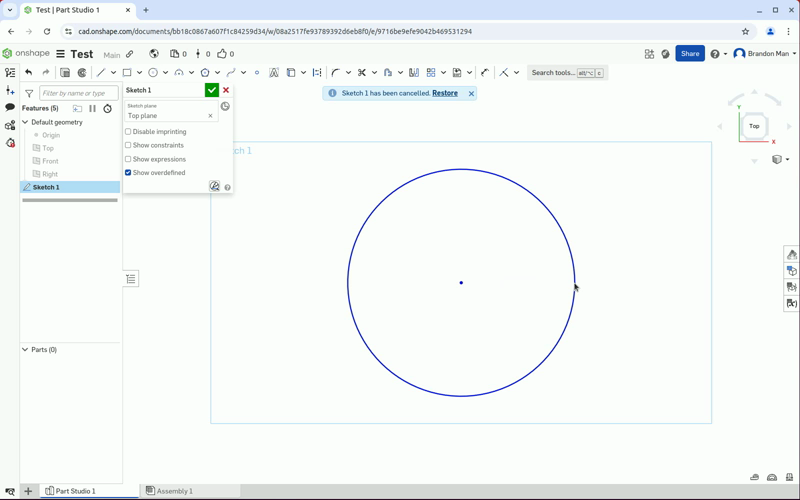
key(c)
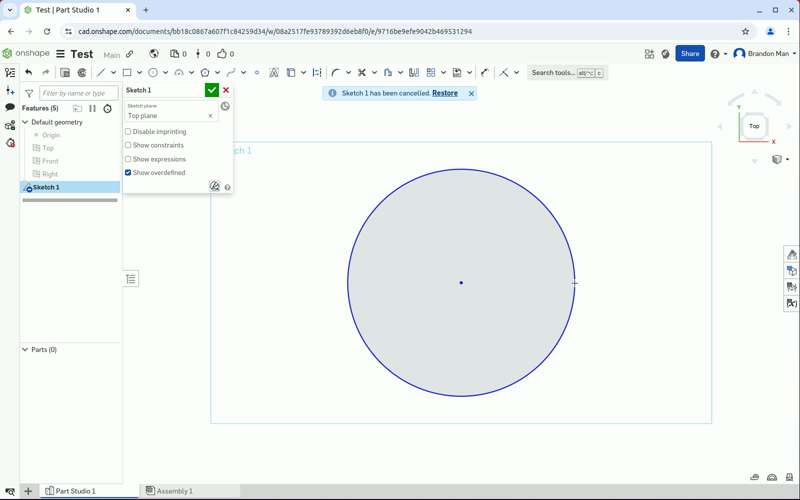
key_down(shift)
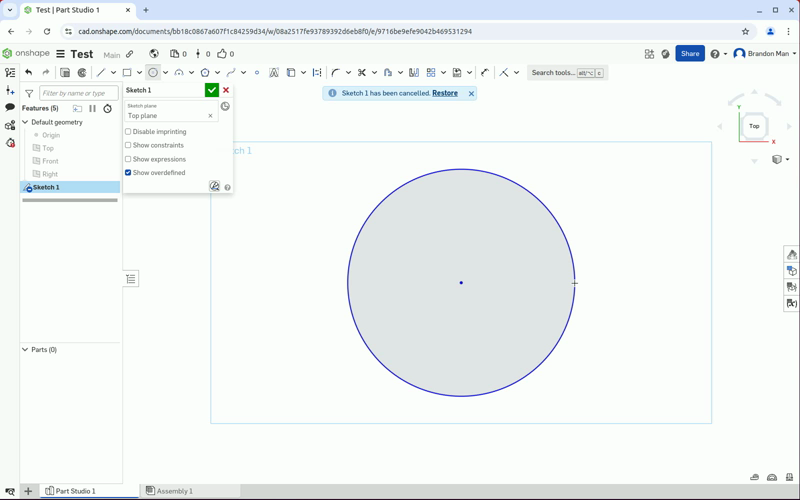
mouse_move(461, 282)
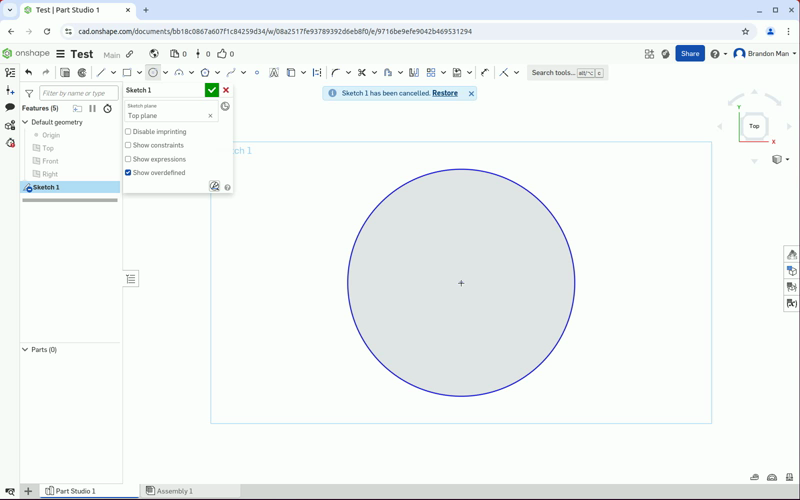
click(461, 282)
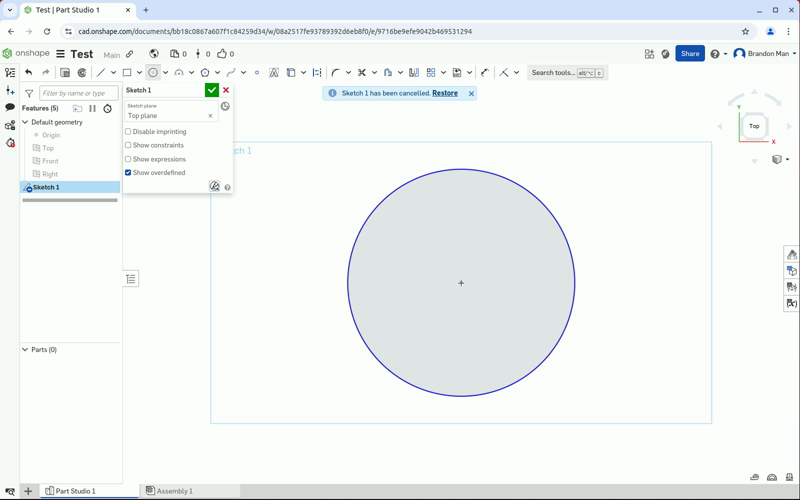
key_up(shift)
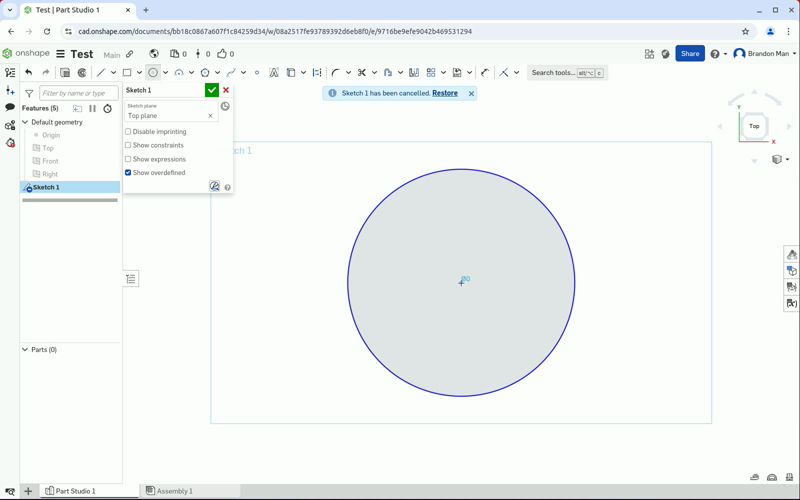
mouse_move(525, 282)
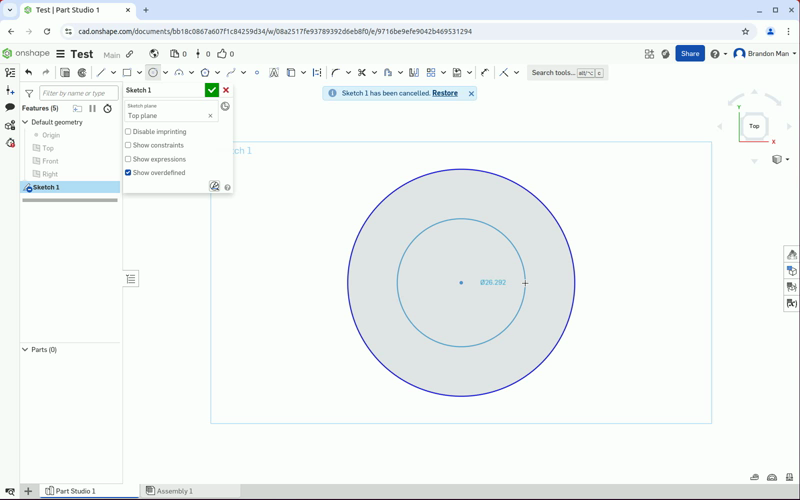
click(525, 282)
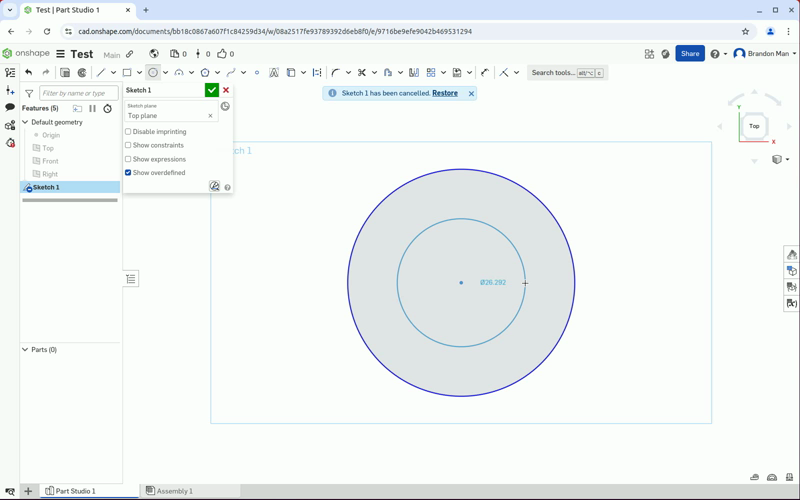
key(esc)
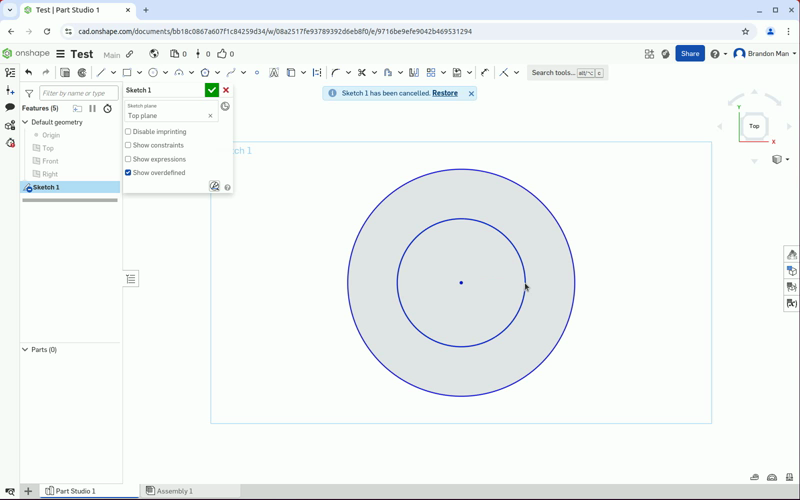
mouse_move(412, 352)
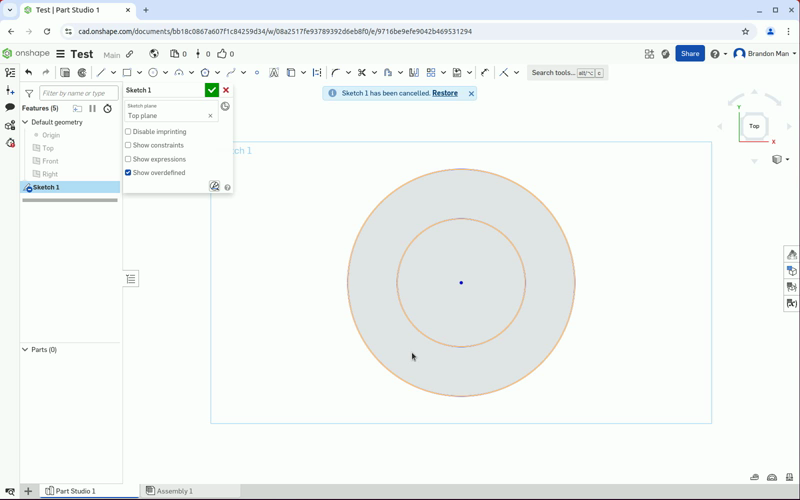
click(412, 352)
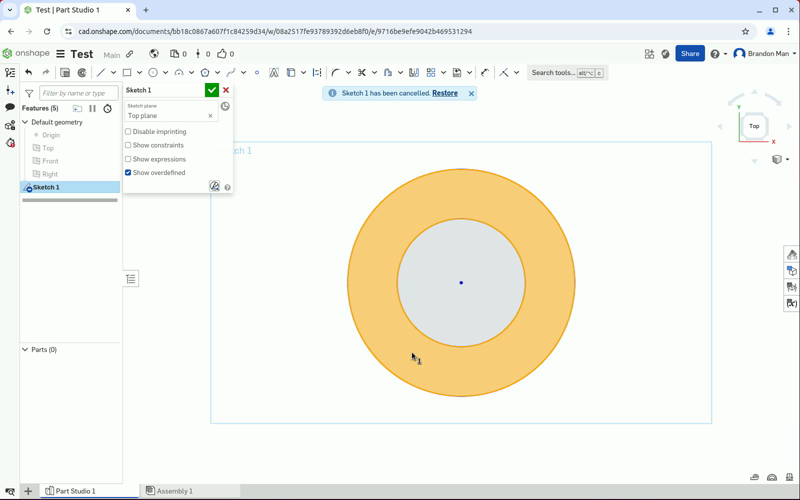
mouse_move(73, 352)
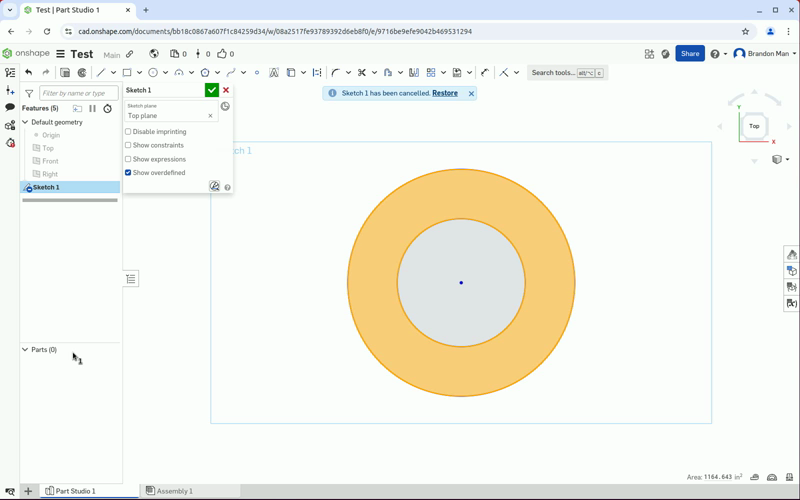
key(shift+y)
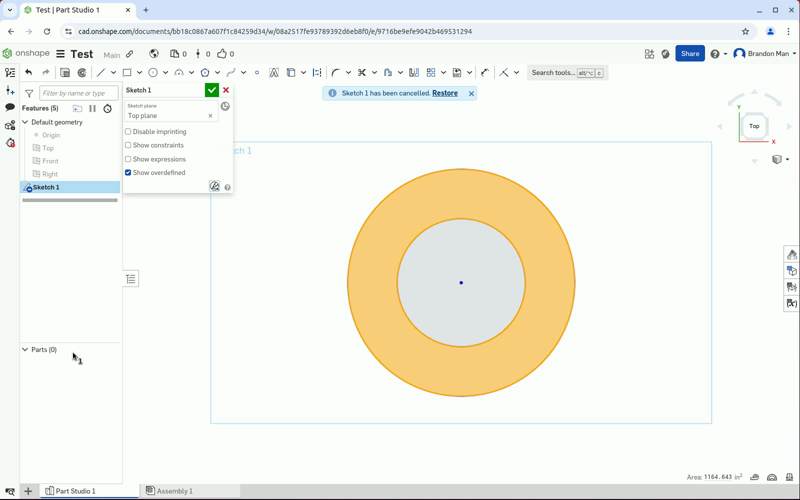
key(shift+e)
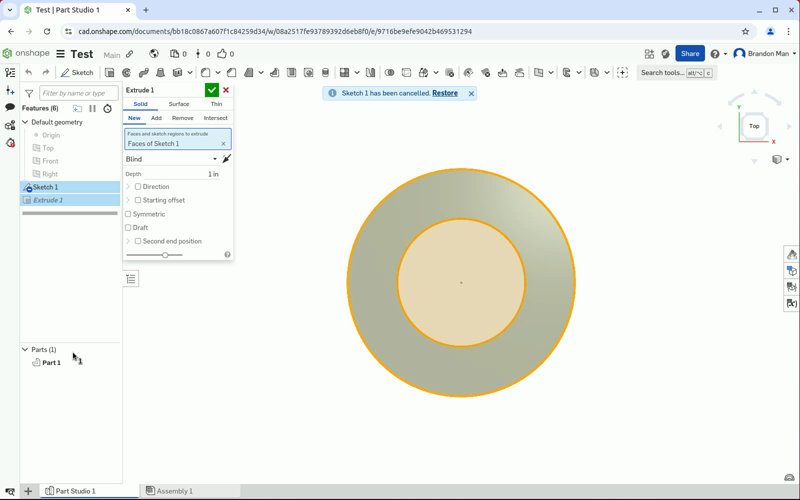
mouse_move(143, 106)
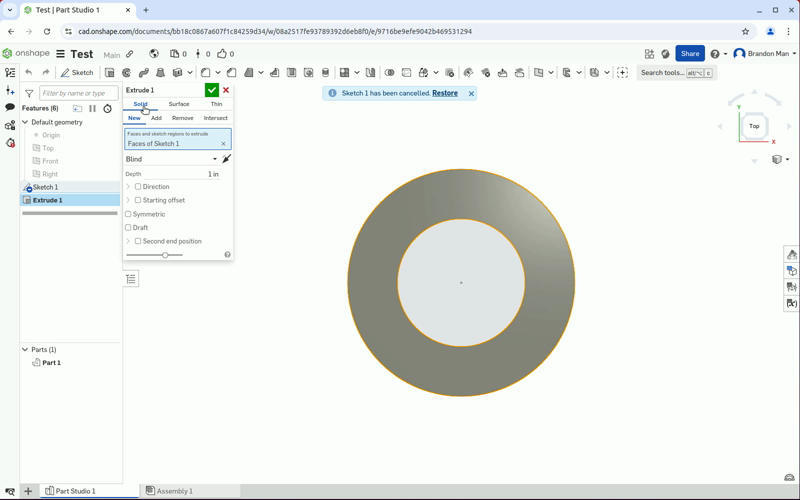
click(143, 106)
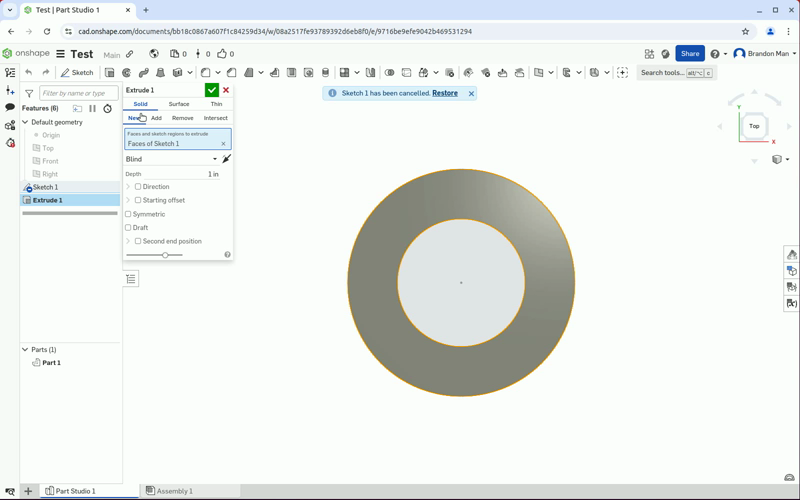
mouse_move(137, 120)
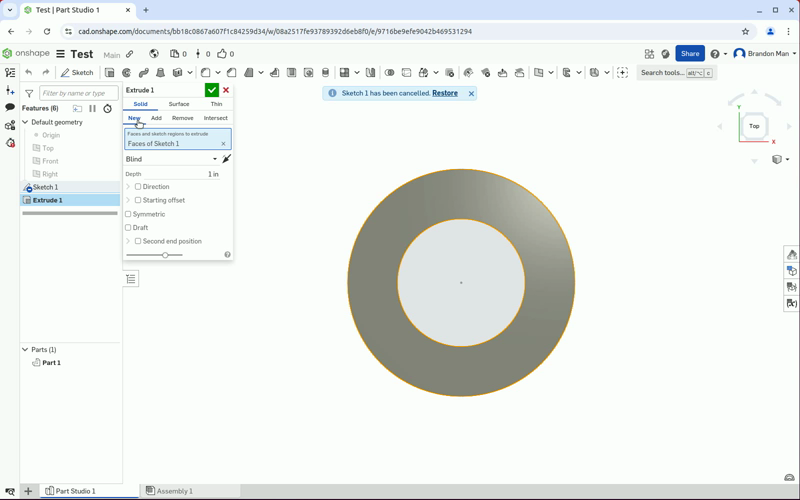
click(137, 120)
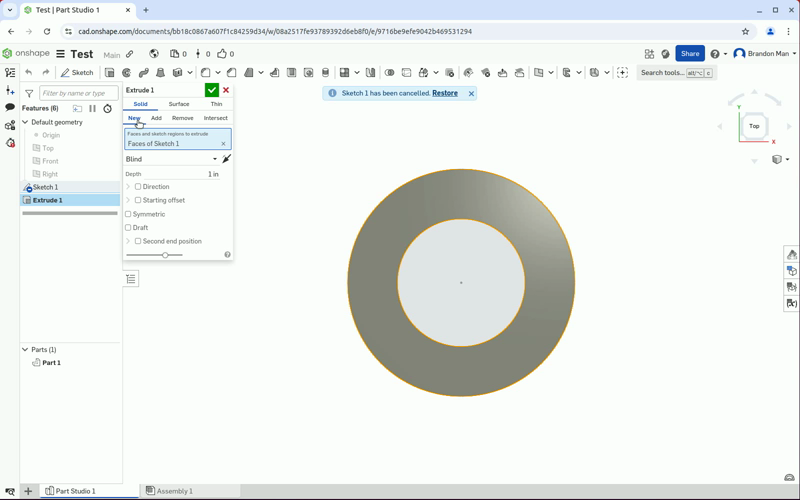
key(tab, 4)
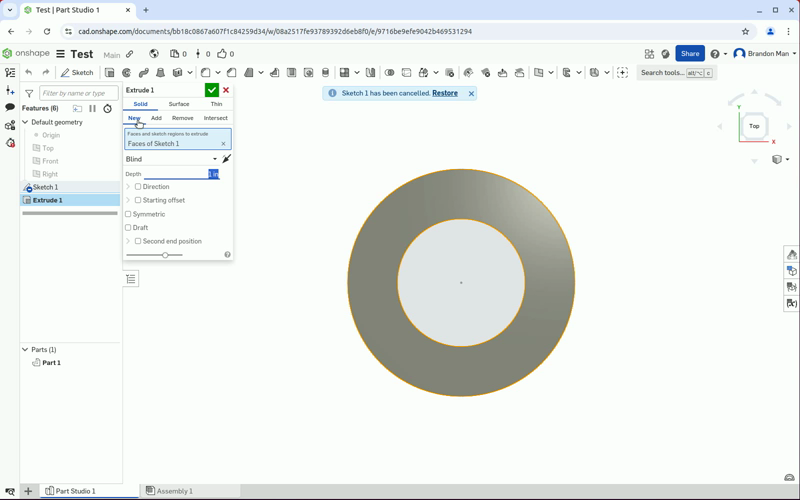
text(9.147)
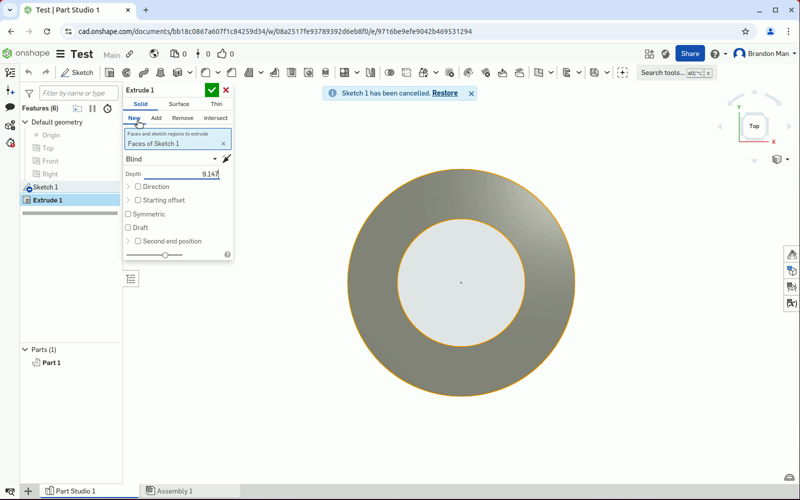
key(enter)
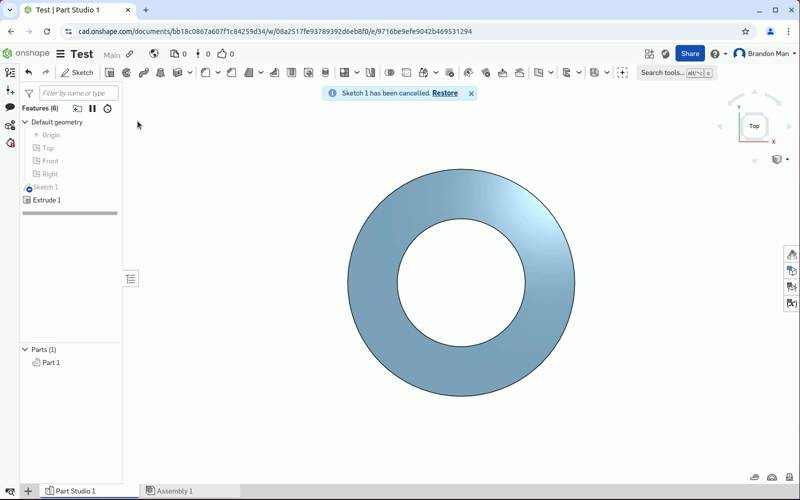
key(shift+h)
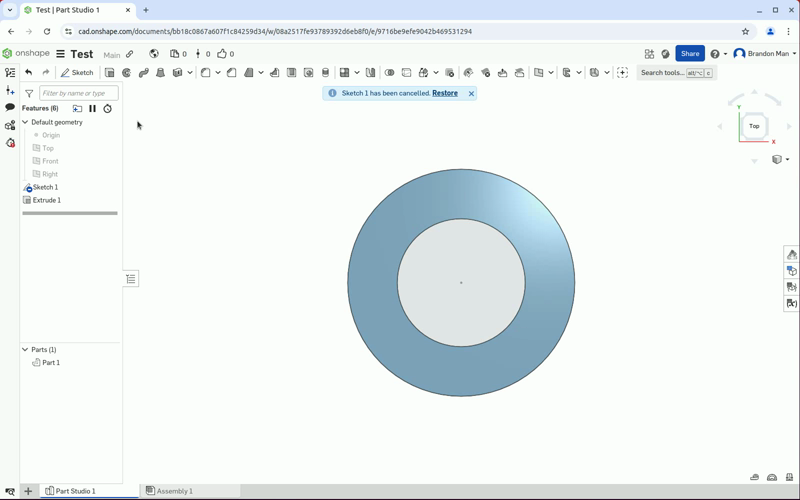
key(shift+h)
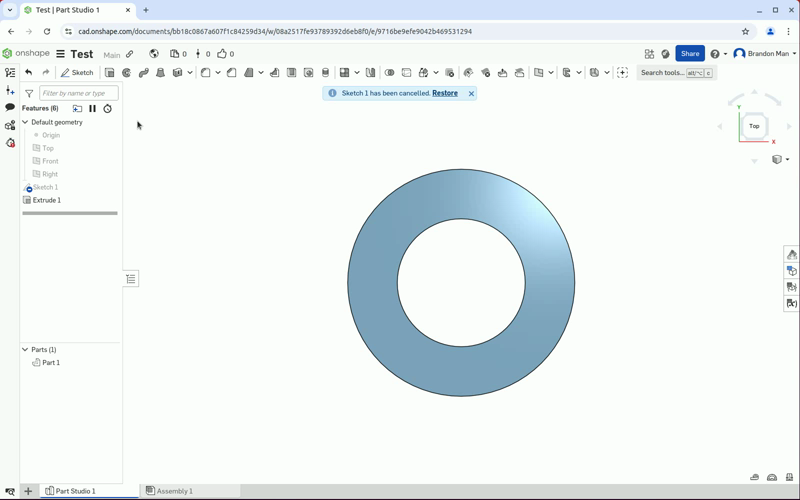
mouse_move(73, 189)
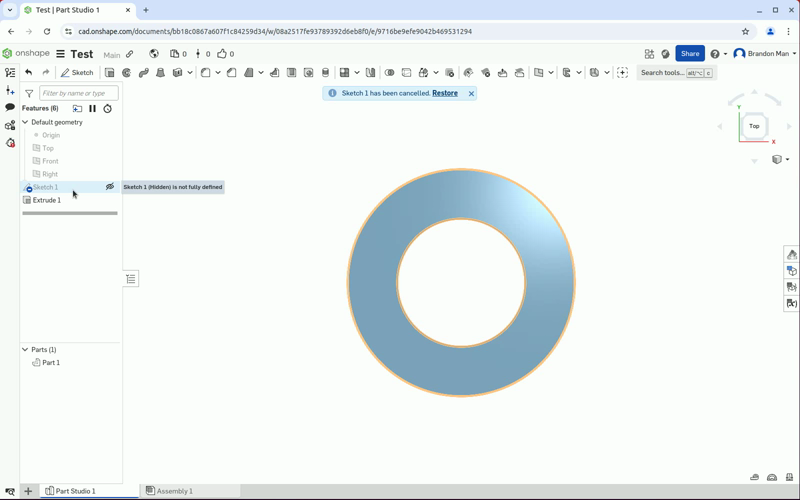
click(73, 189)
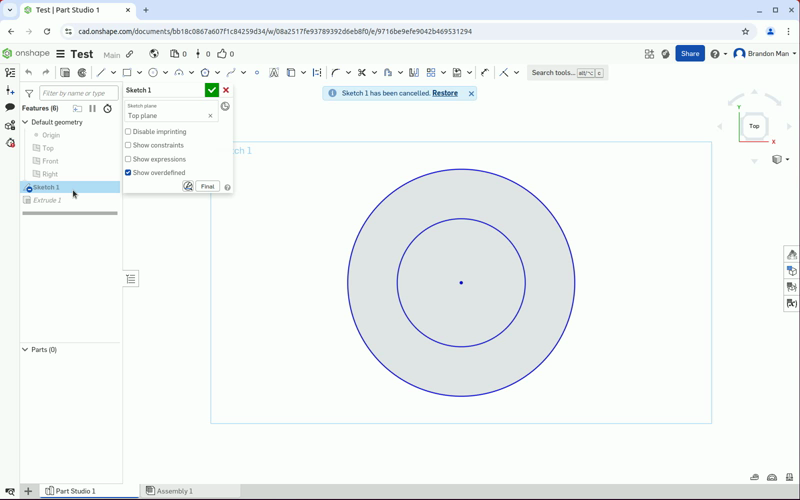
mouse_move(229, 92)
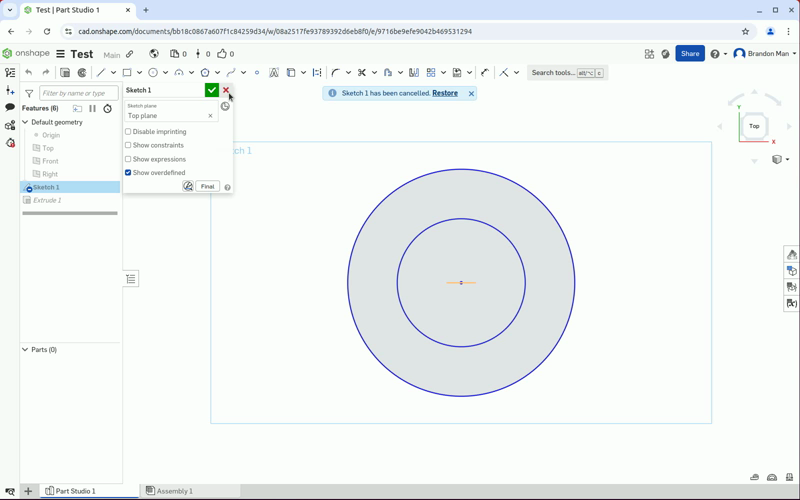
click(229, 92)
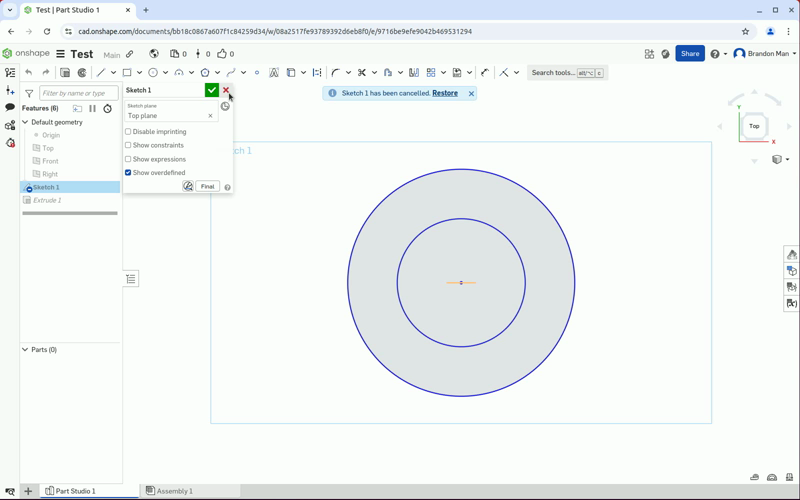
key(shift+s)
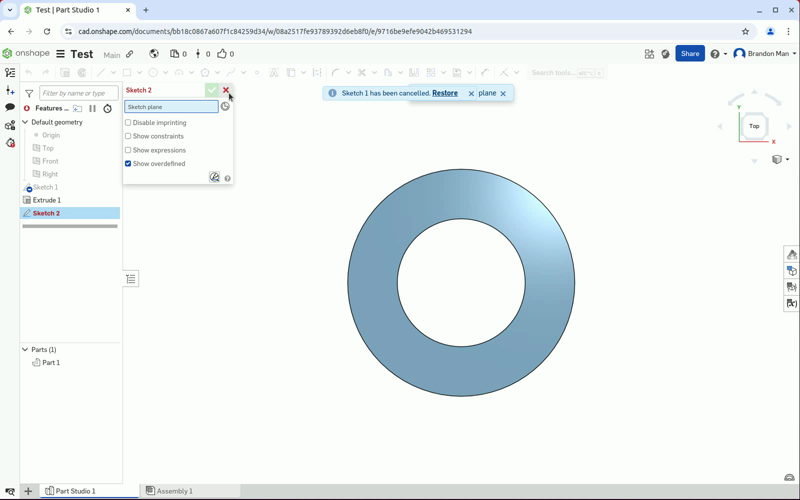
mouse_move(73, 150)
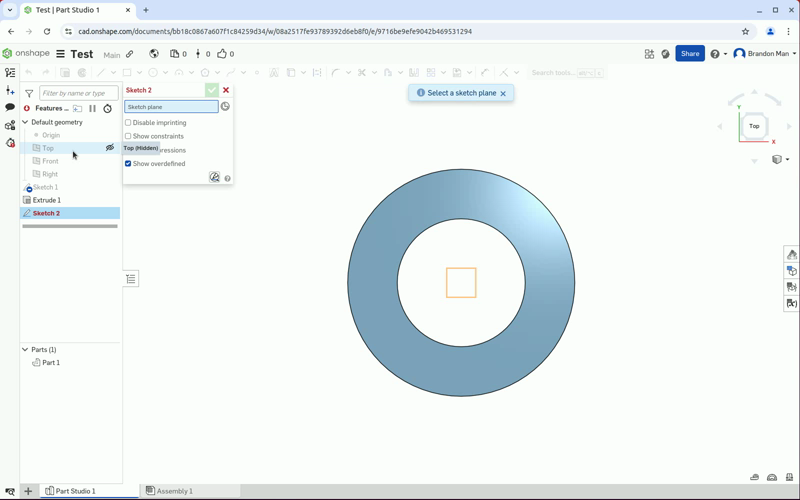
click(73, 150)
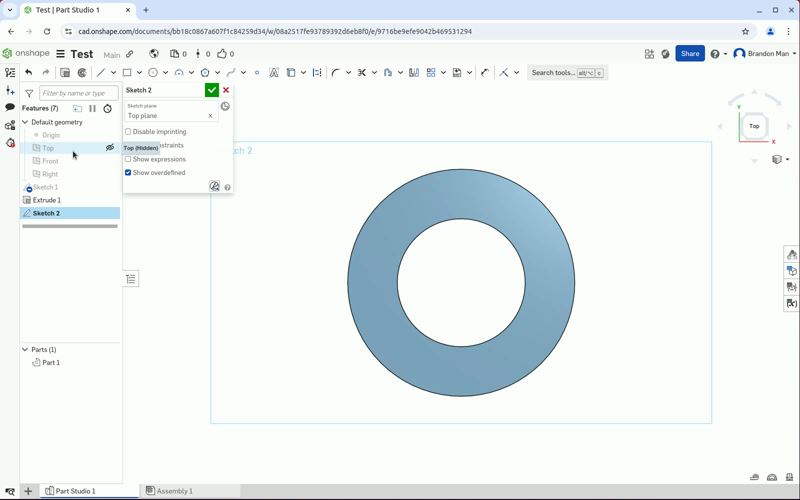
mouse_move(73, 352)
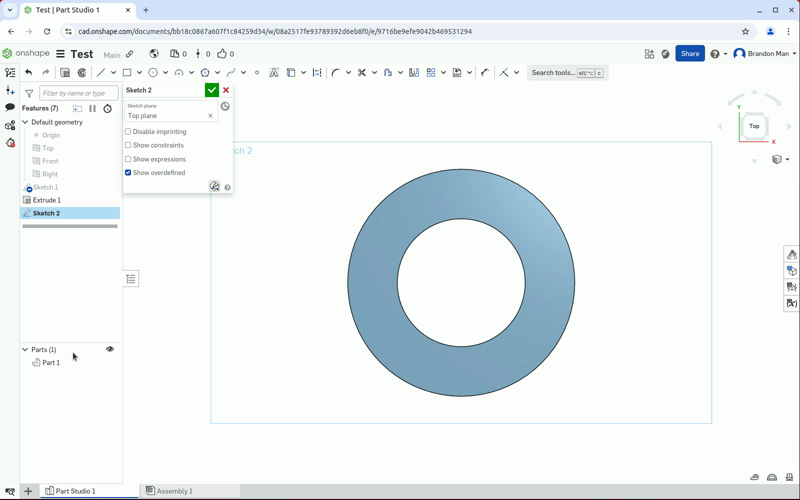
key(y)
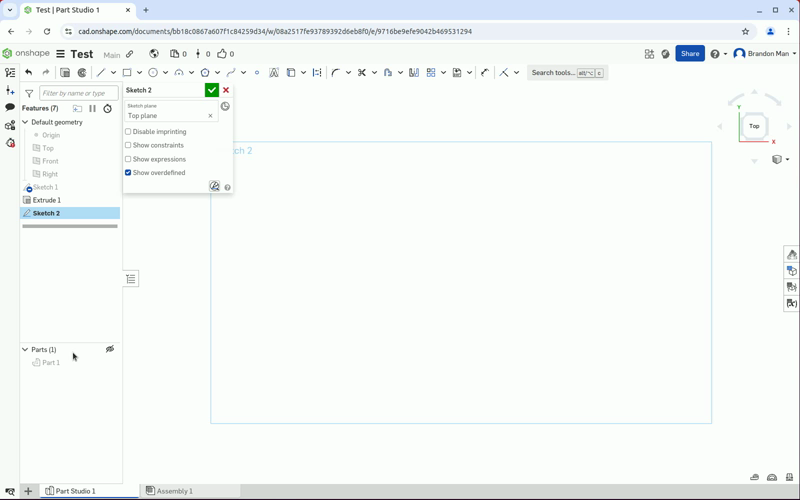
key(c)
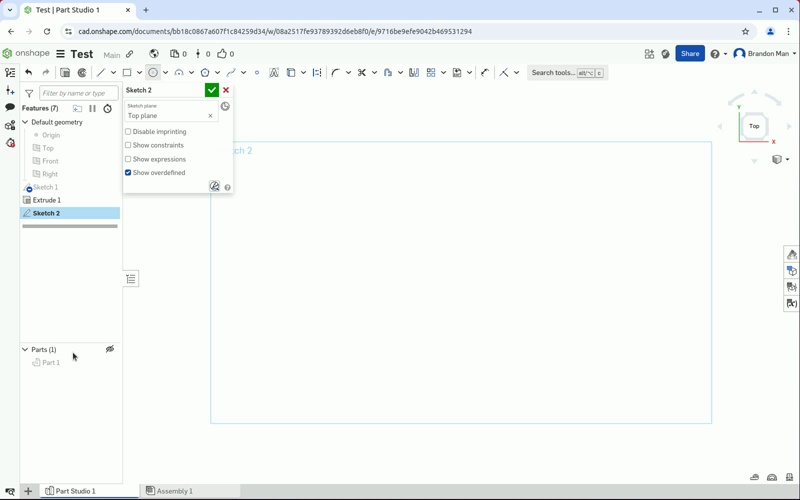
key_down(shift)
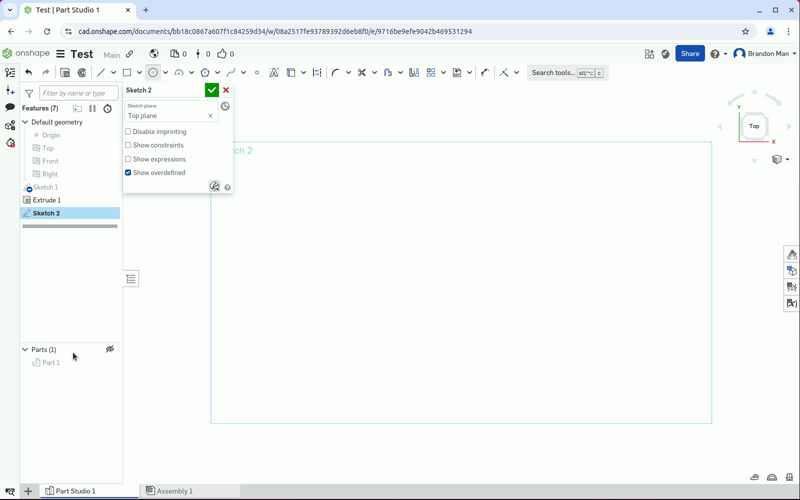
mouse_move(461, 282)
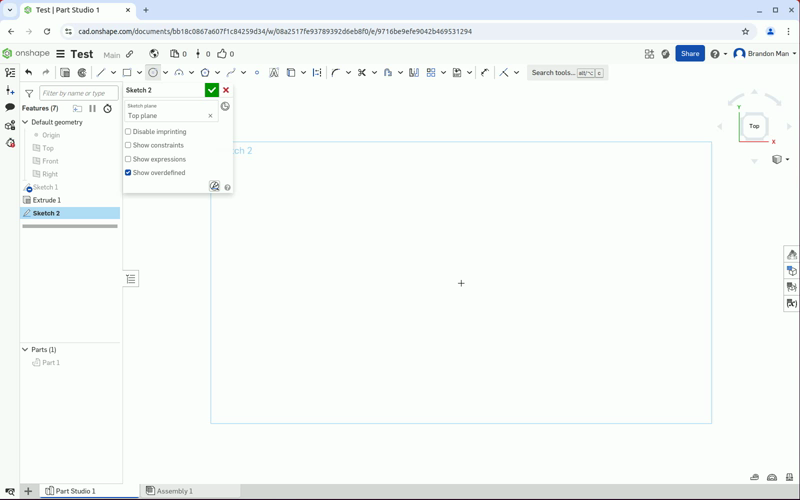
click(461, 282)
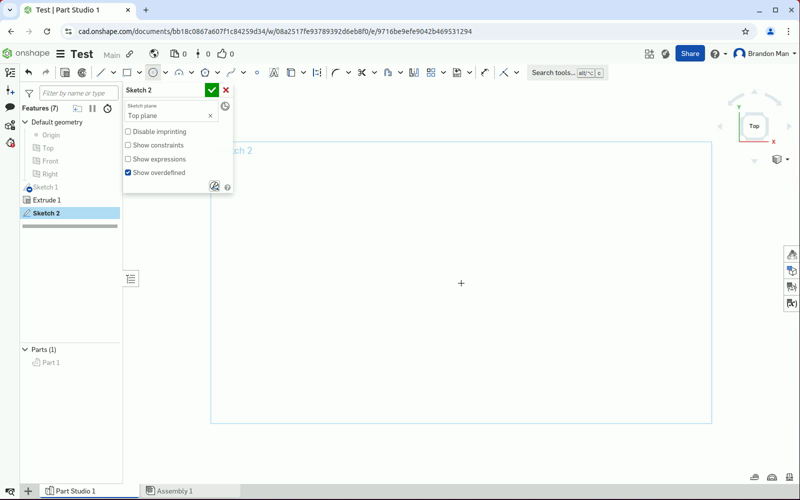
key_up(shift)
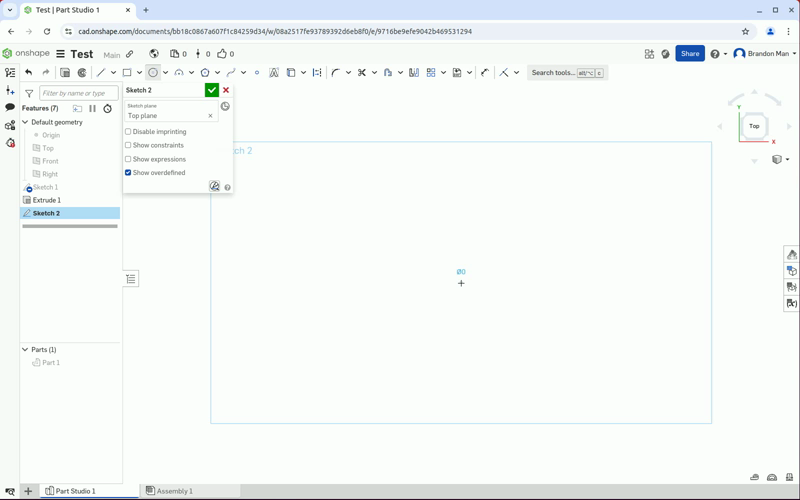
mouse_move(574, 282)
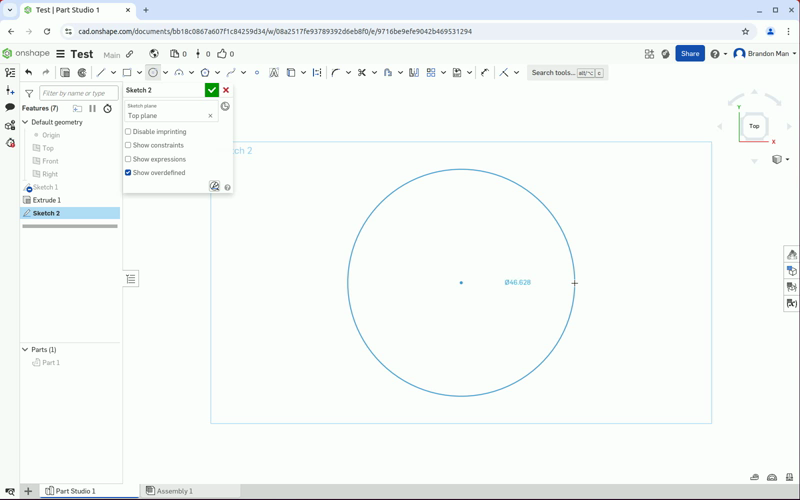
click(574, 282)
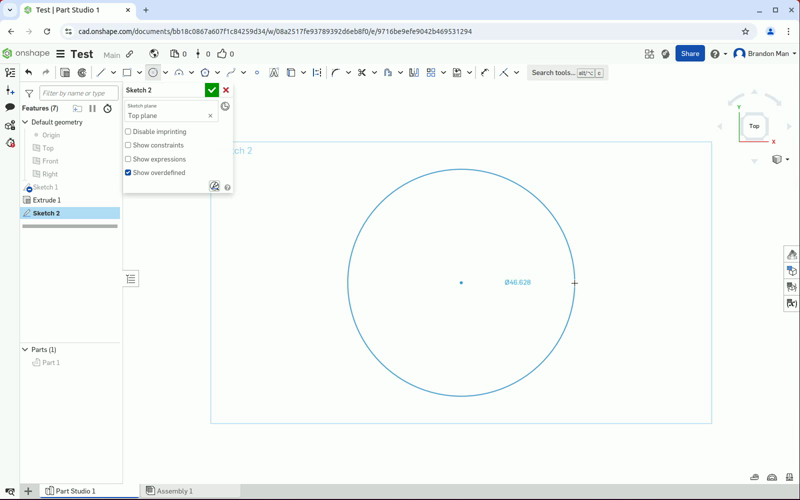
key(esc)
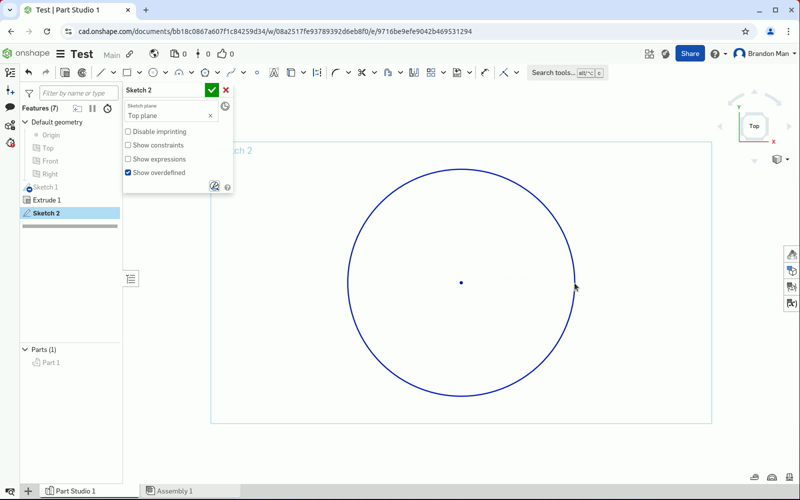
key(c)
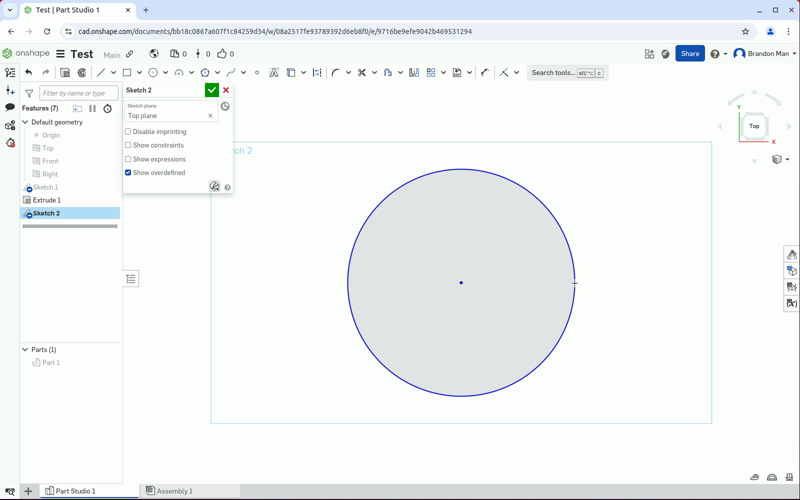
key_down(shift)
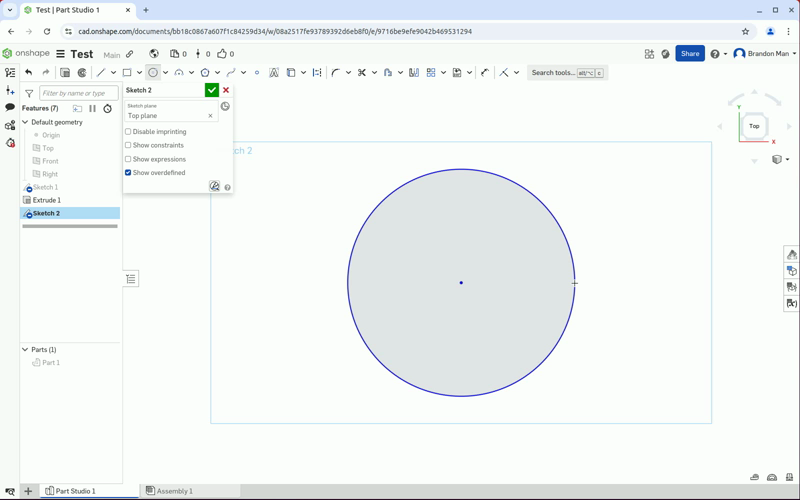
mouse_move(461, 282)
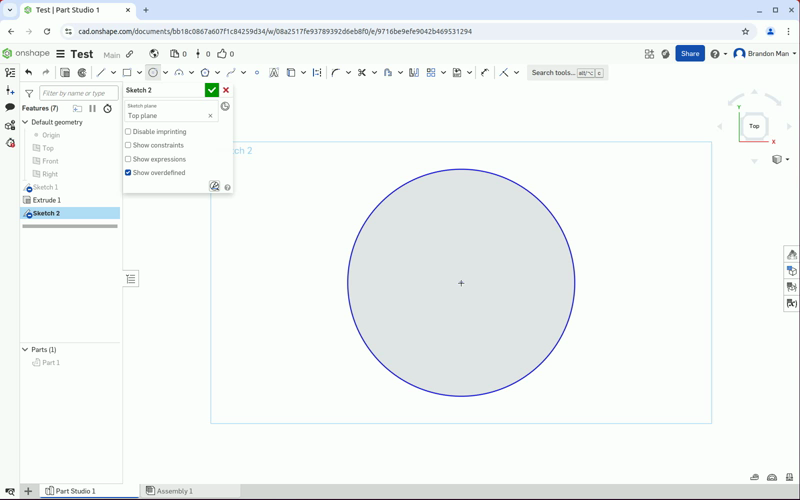
click(461, 282)
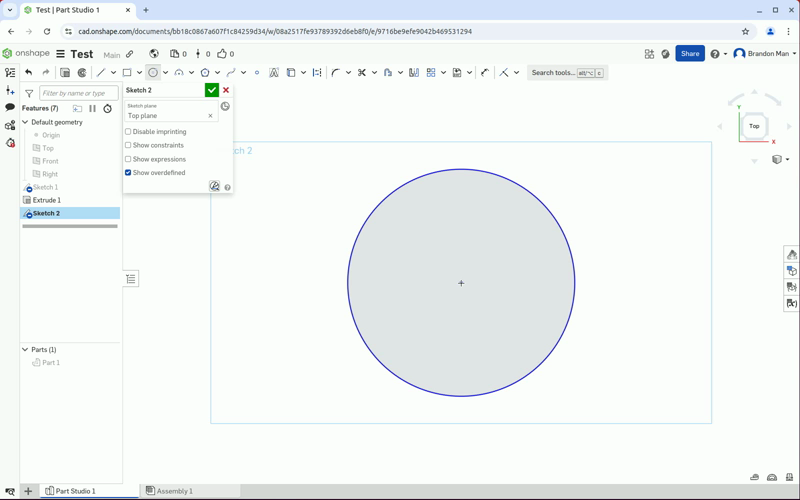
key_up(shift)
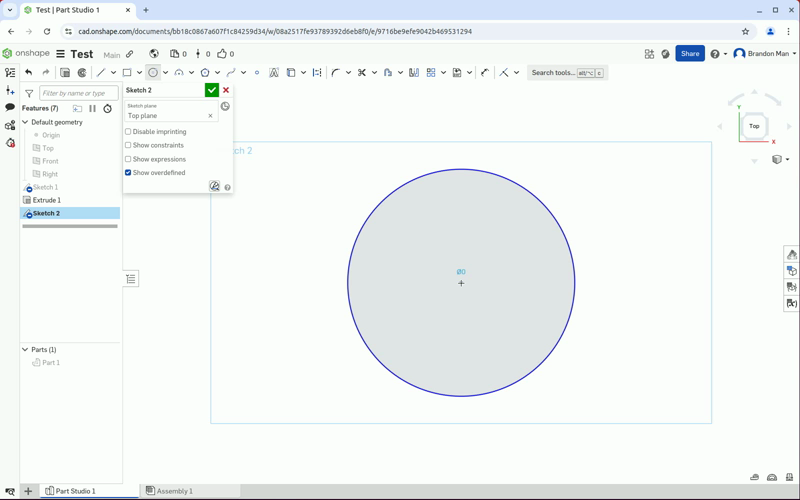
mouse_move(525, 282)
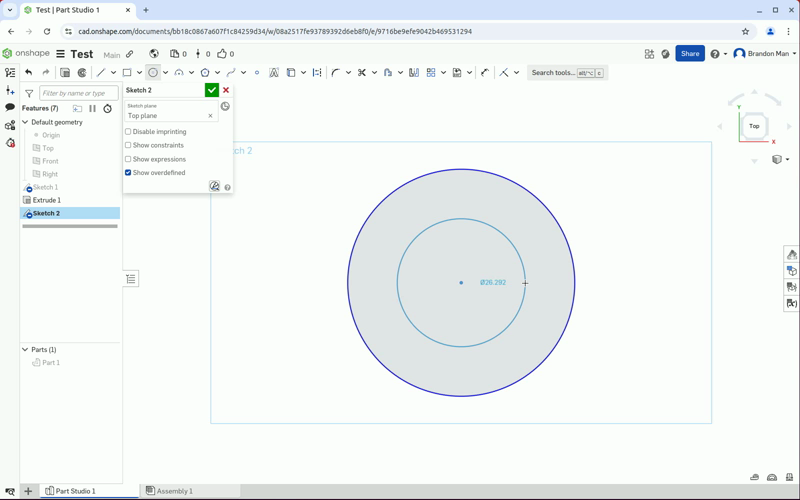
click(525, 282)
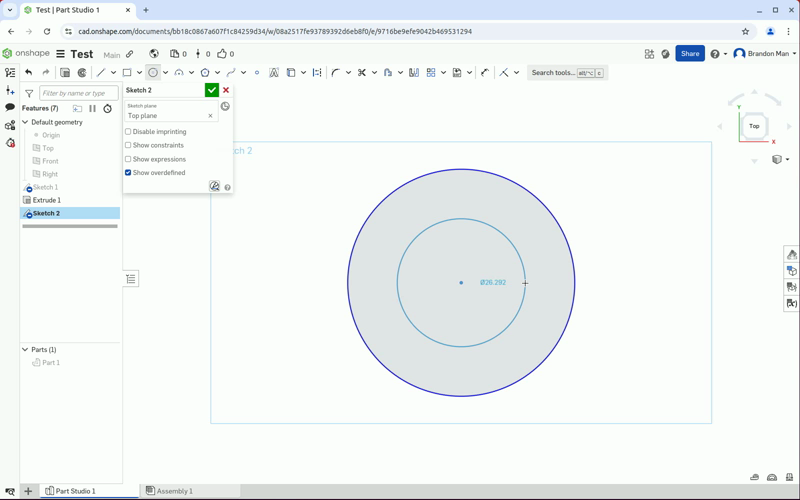
key(esc)
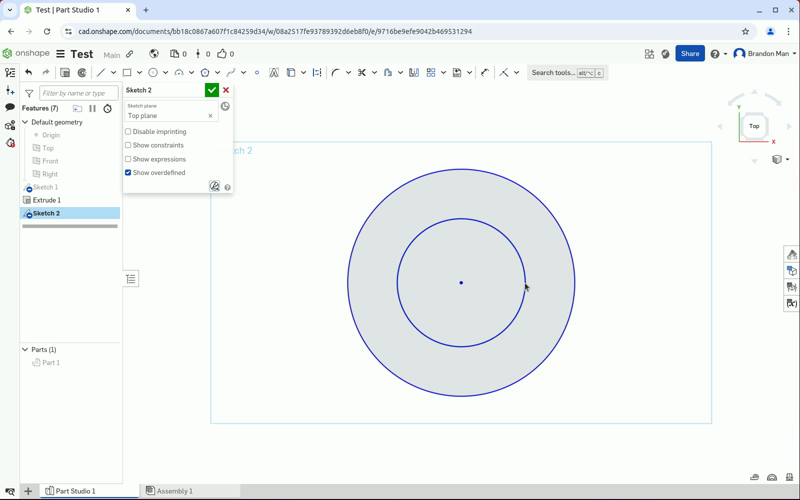
mouse_move(427, 366)
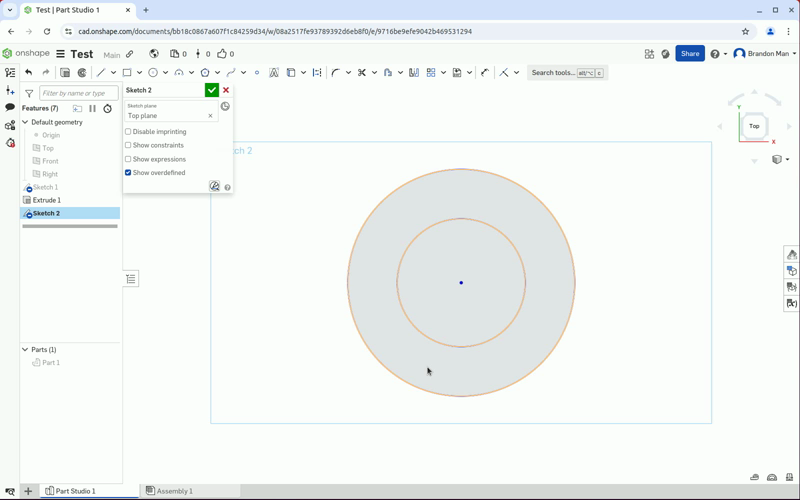
click(427, 366)
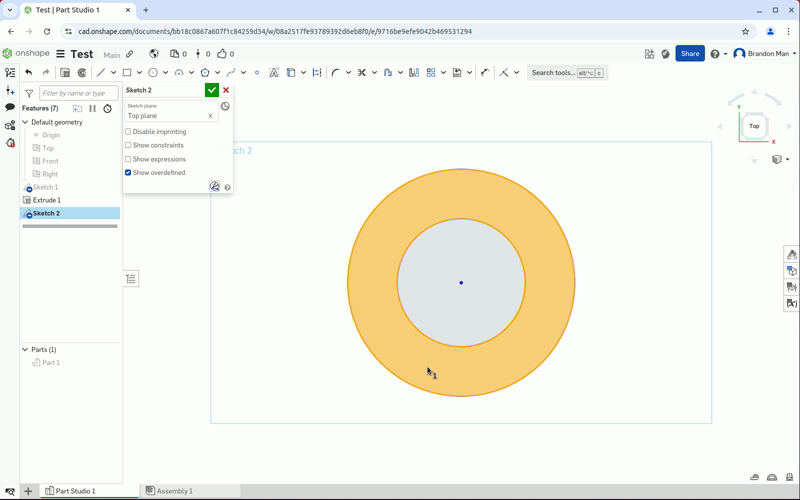
mouse_move(73, 352)
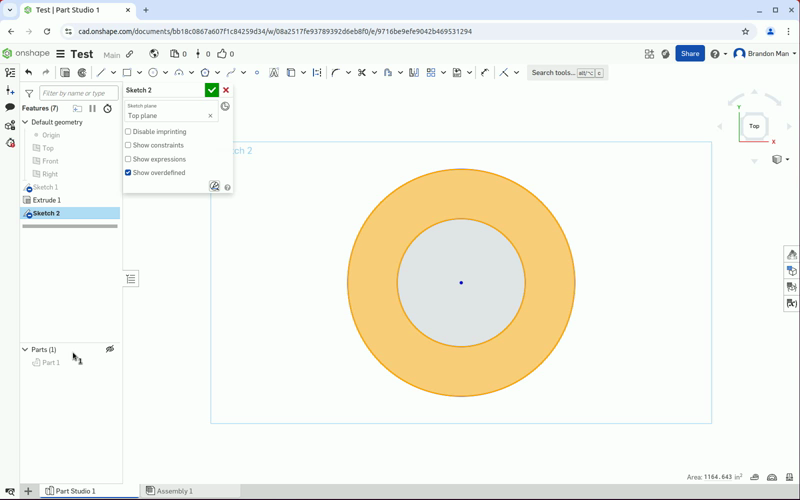
key(shift+y)
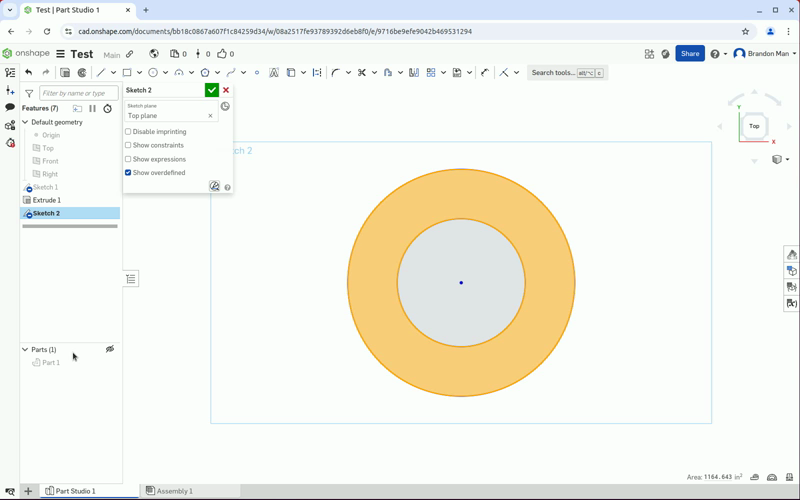
key(shift+e)
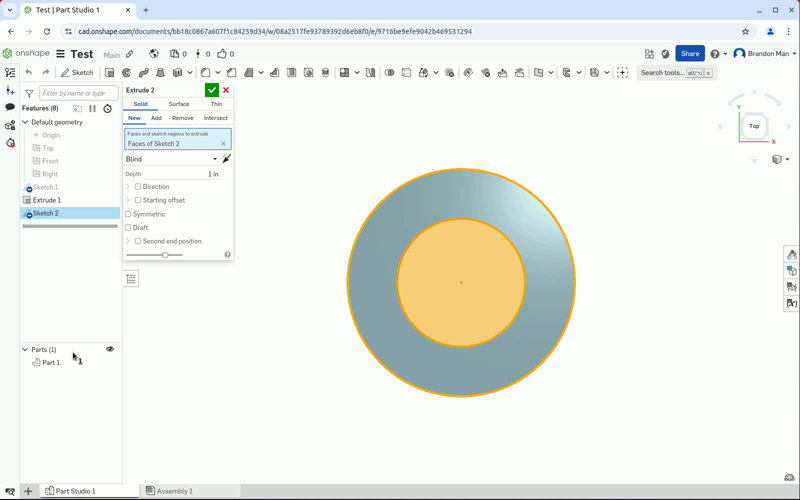
mouse_move(143, 106)
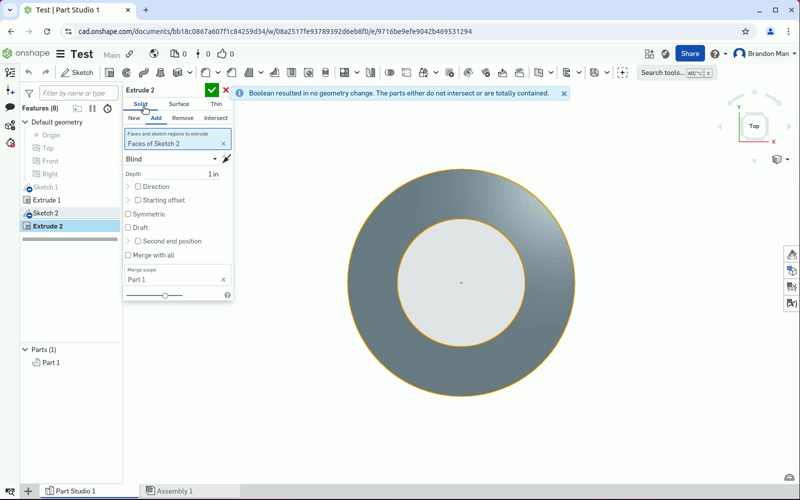
click(143, 106)
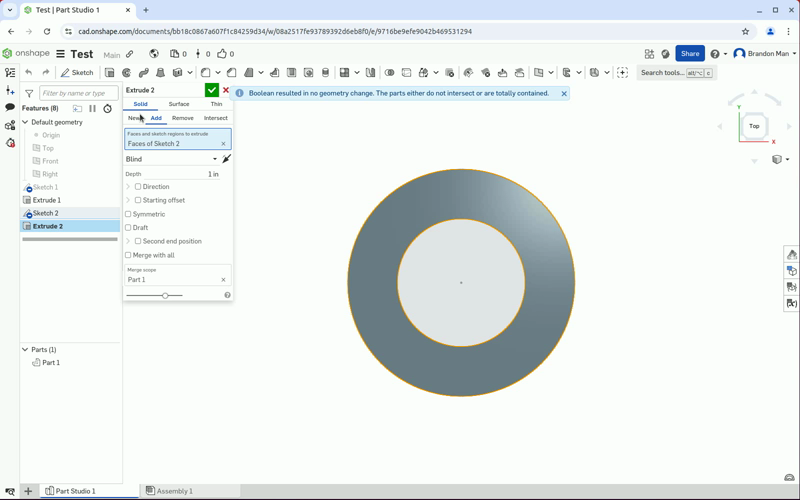
mouse_move(137, 120)
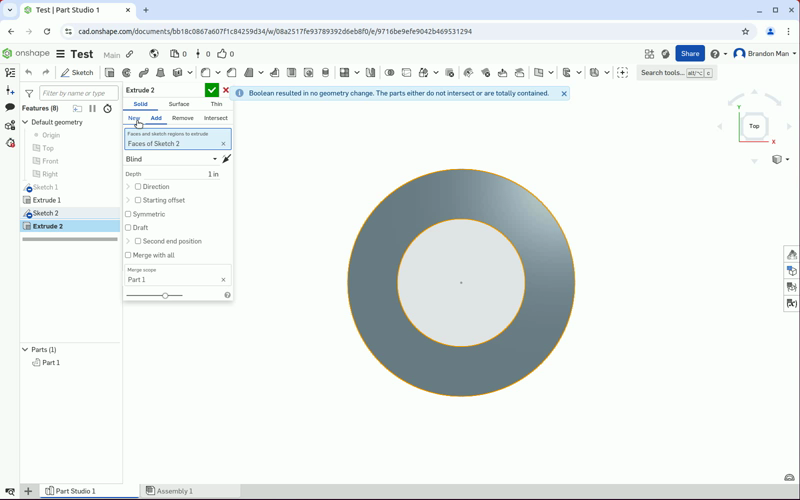
click(137, 120)
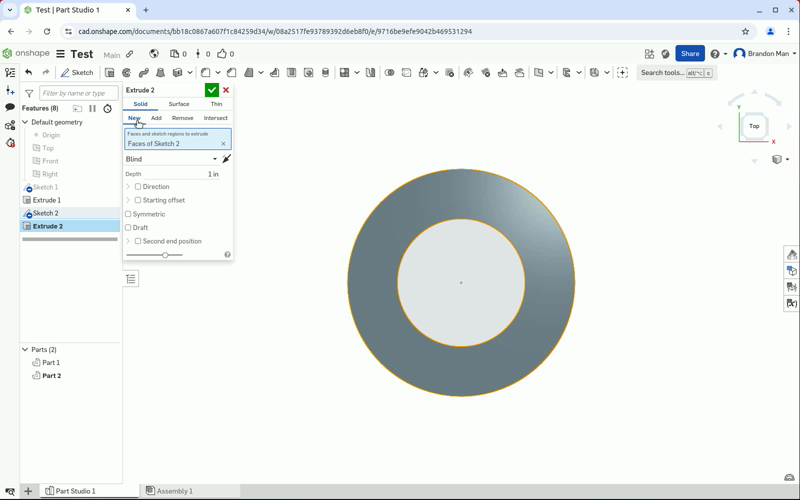
key(tab, 4)
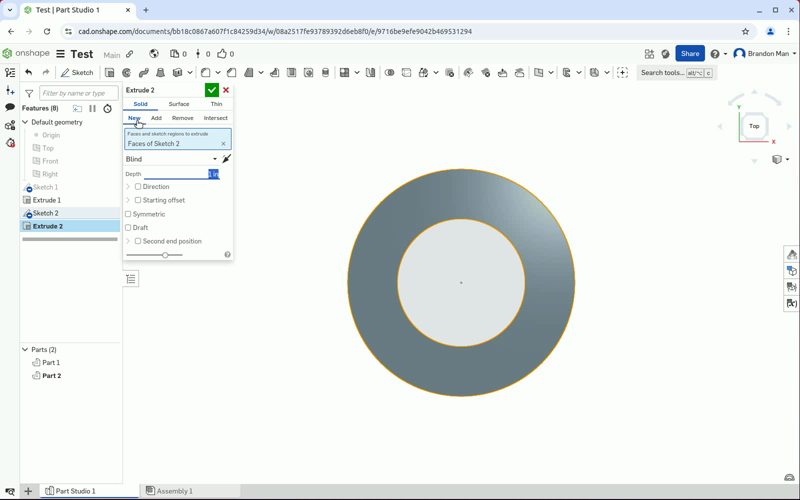
text(9.147)
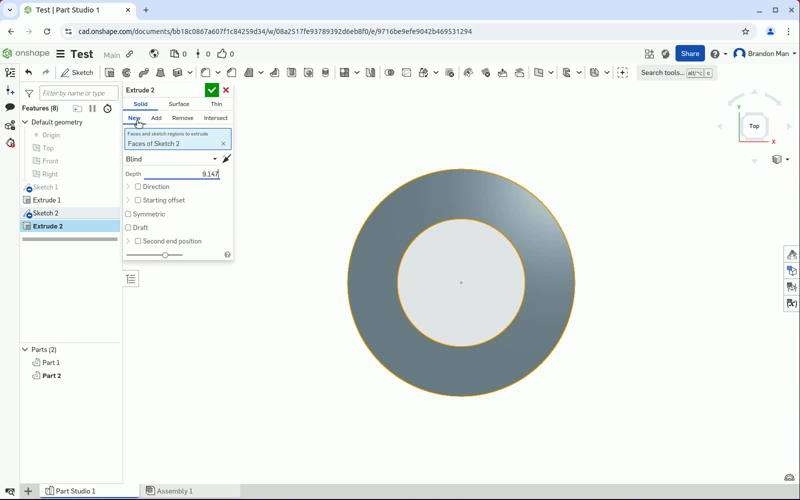
key(enter)
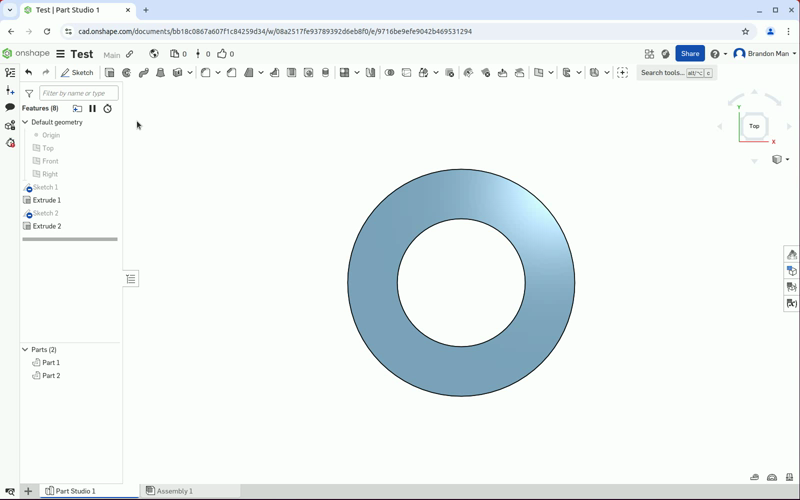
key(shift+h)
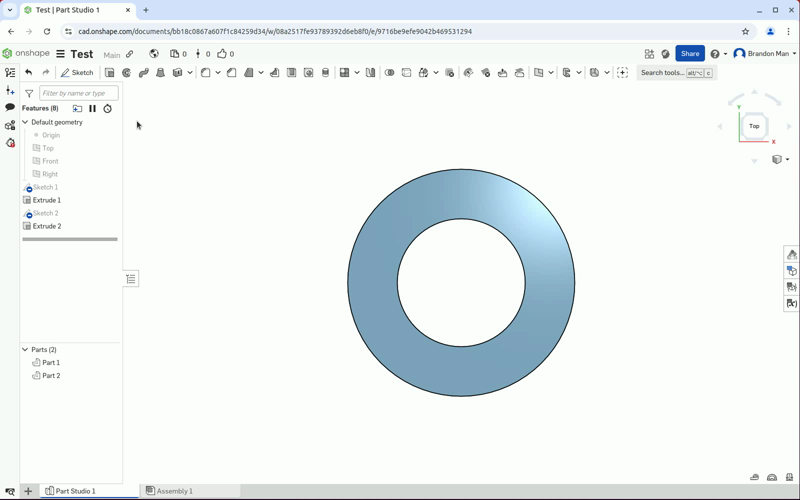
key(shift+h)
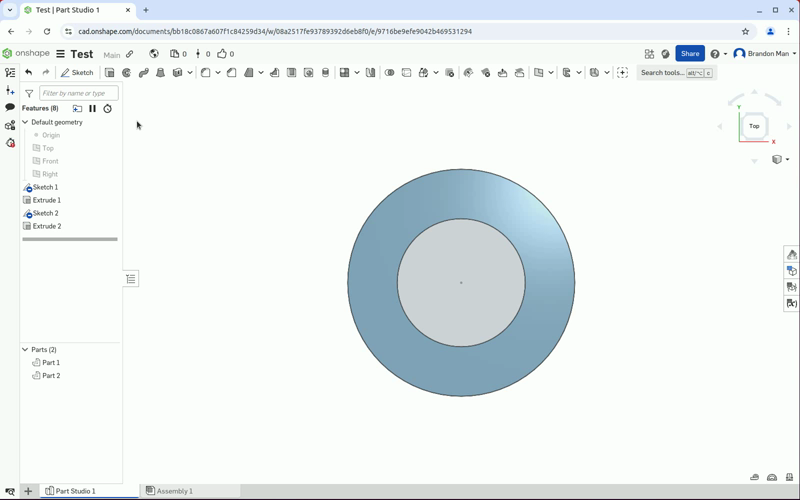
key(shift+7)
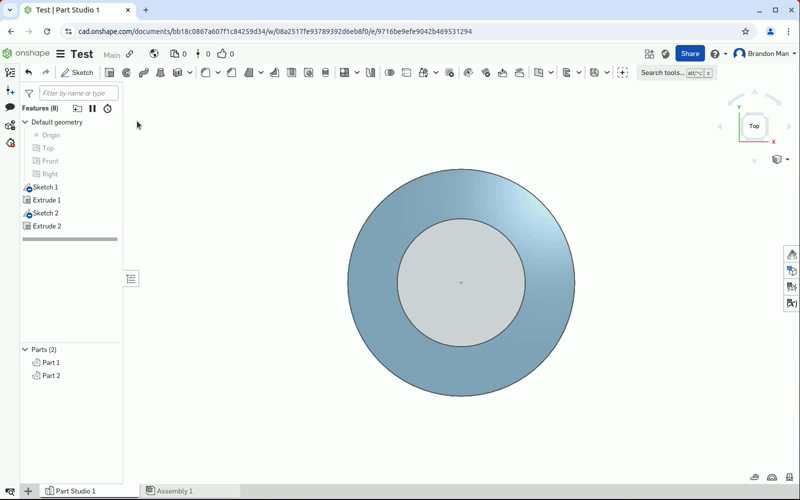
key(up, 3)
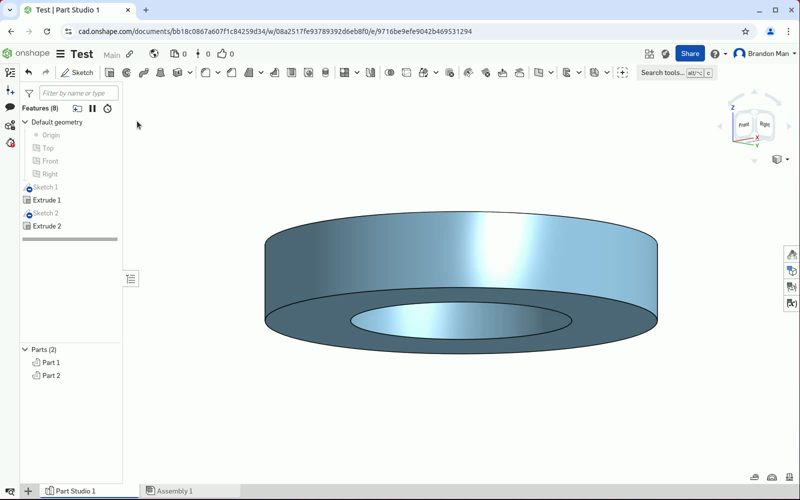
key(left, 3)
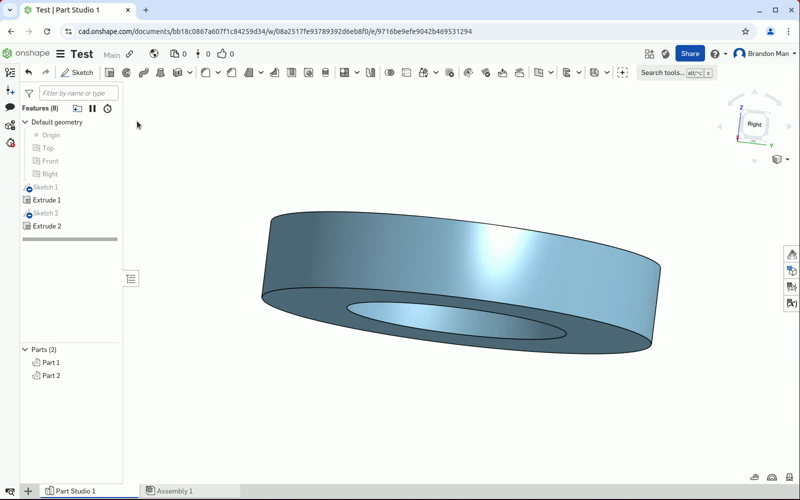
key(right, 3)
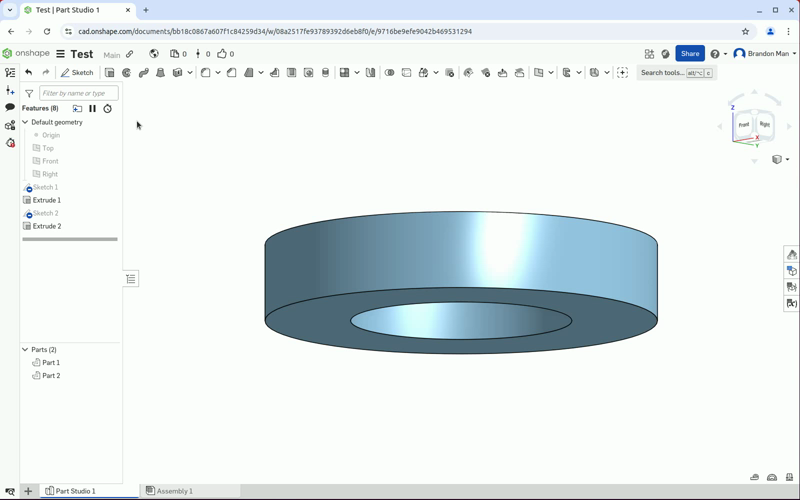
key(down, 3)
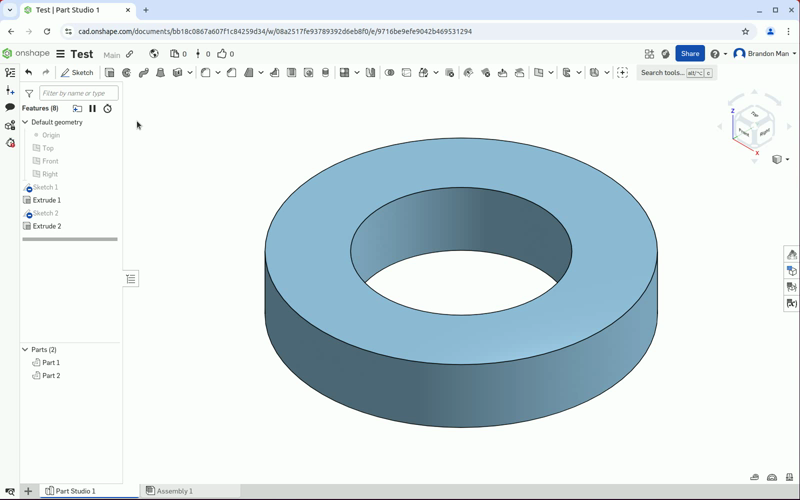
mouse_move(73, 189)
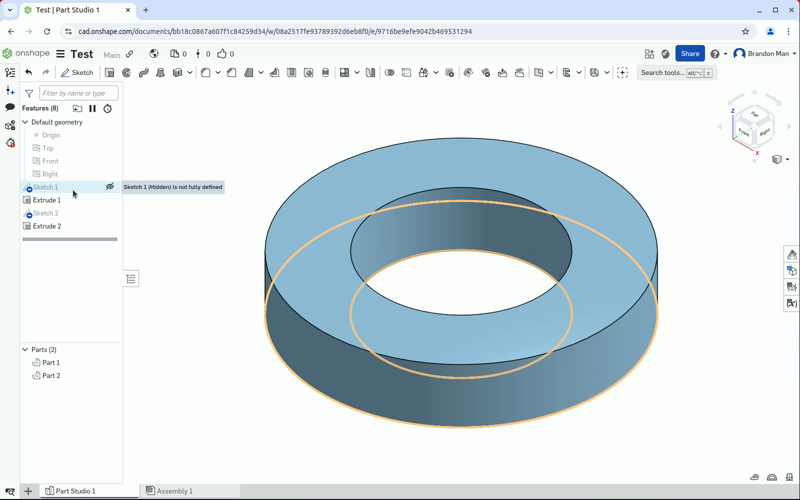
click(73, 189)